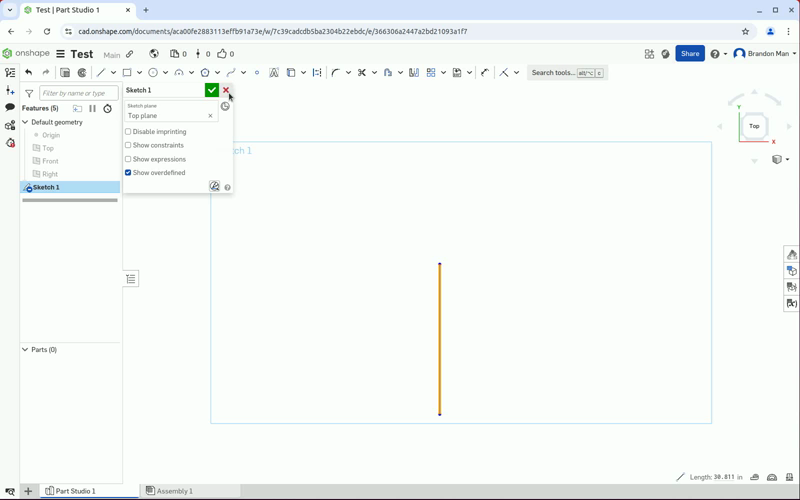
key(shift+h)
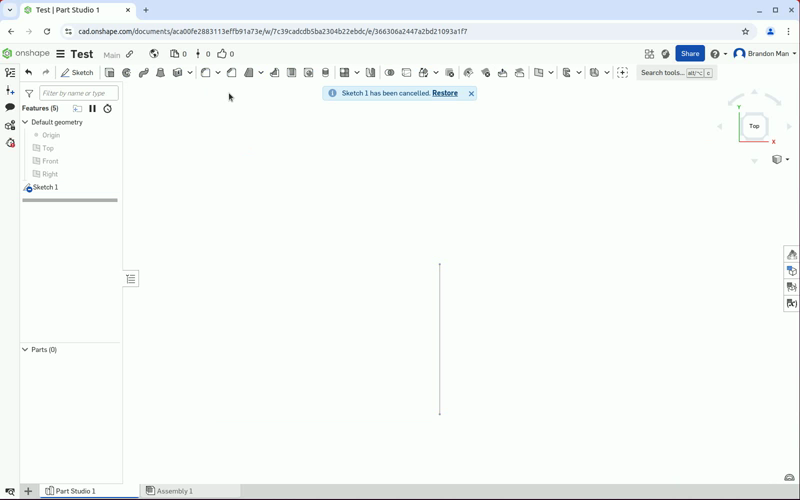
key(shift+s)
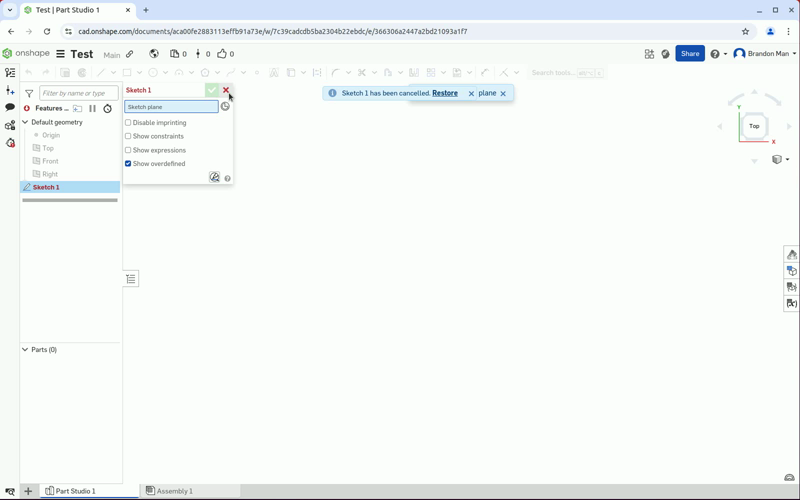
mouse_move(73, 150)
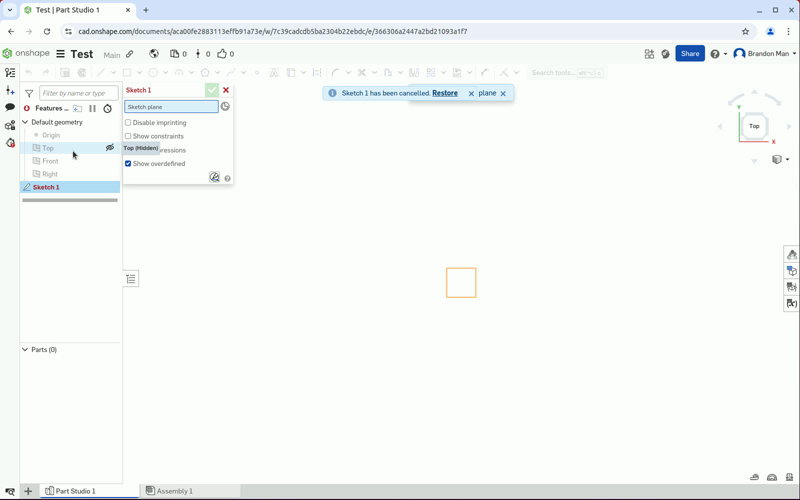
click(73, 150)
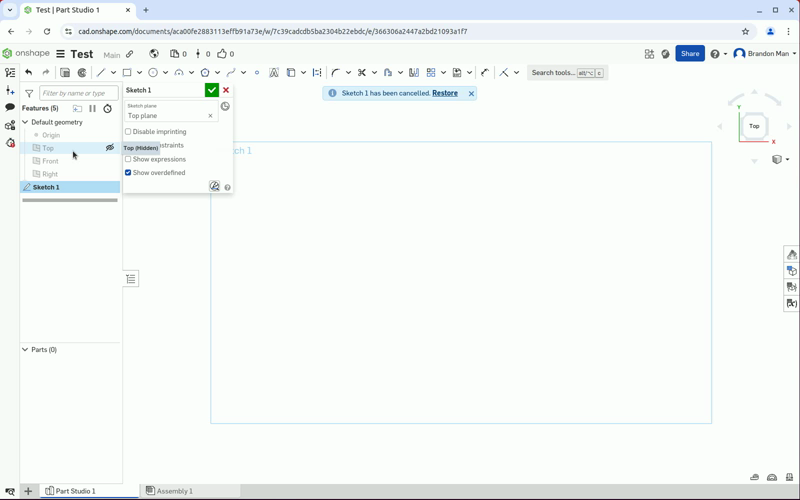
mouse_move(73, 352)
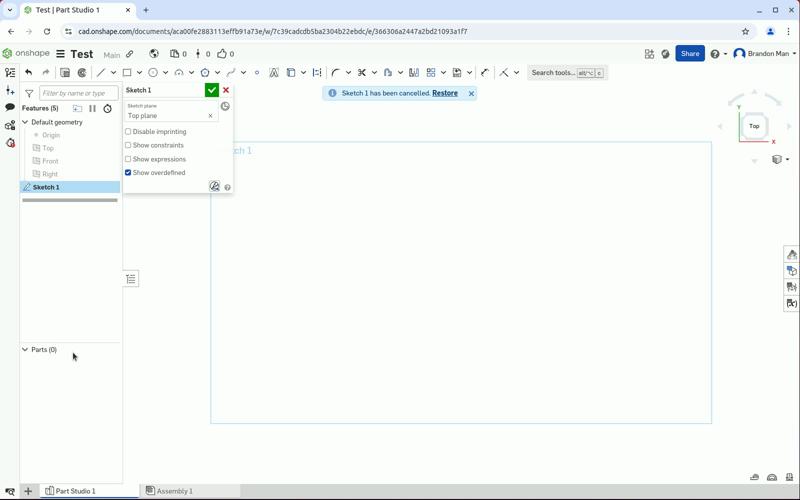
key(y)
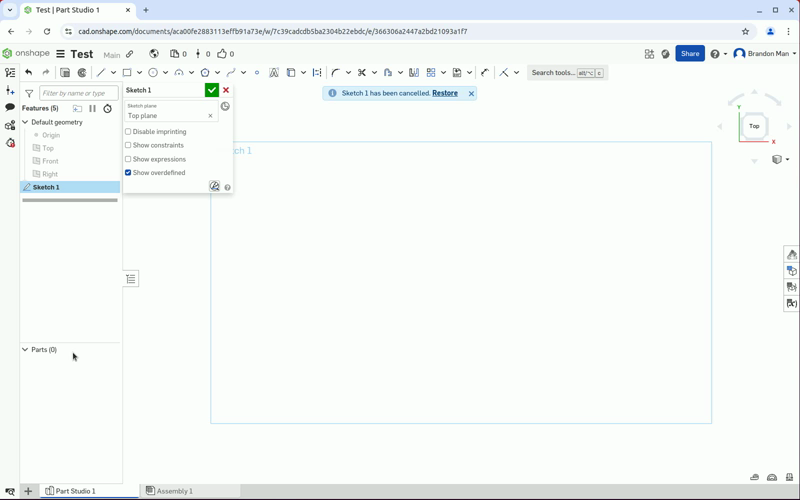
key(c)
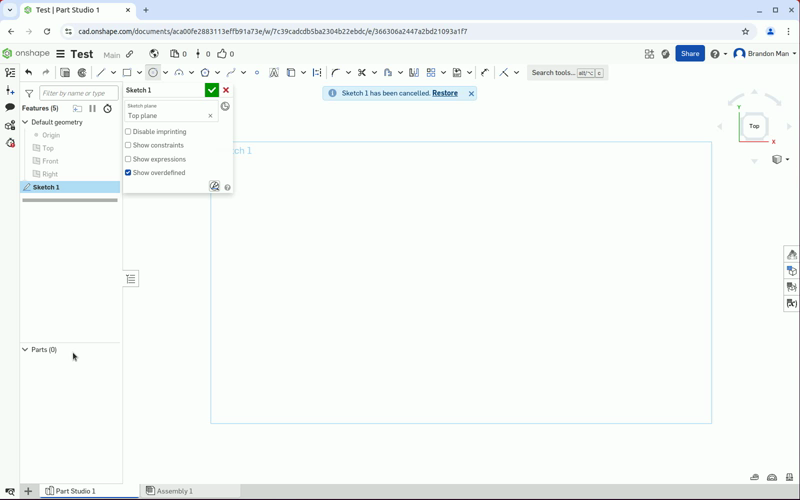
key_down(shift)
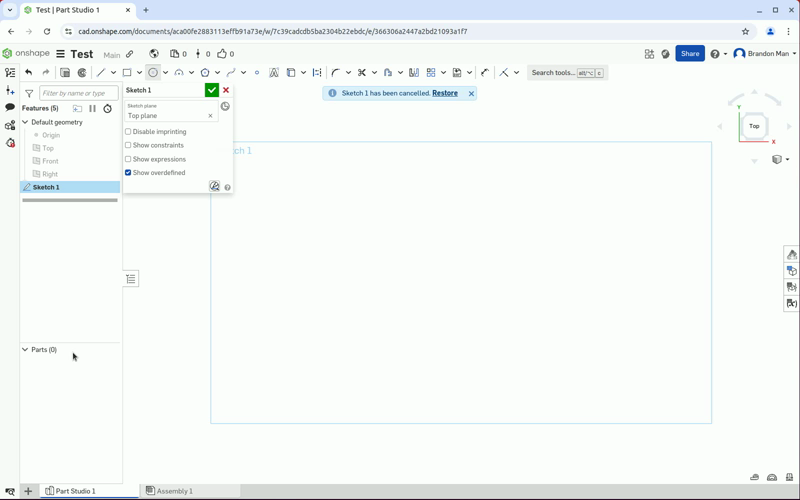
mouse_move(461, 282)
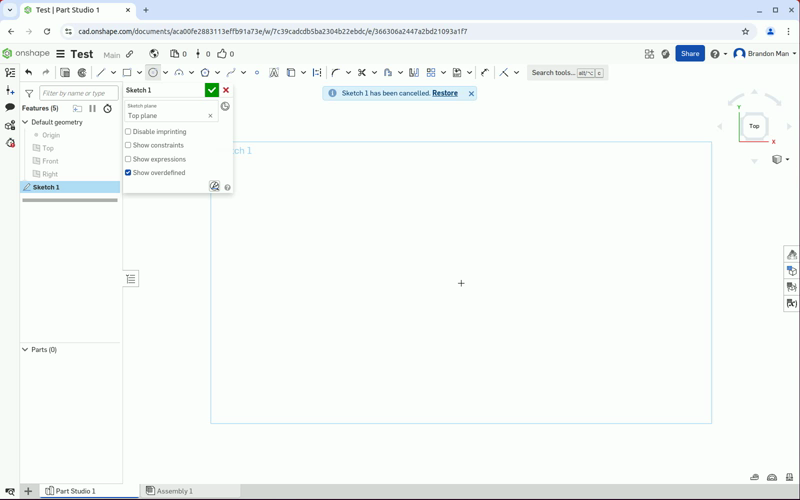
click(461, 282)
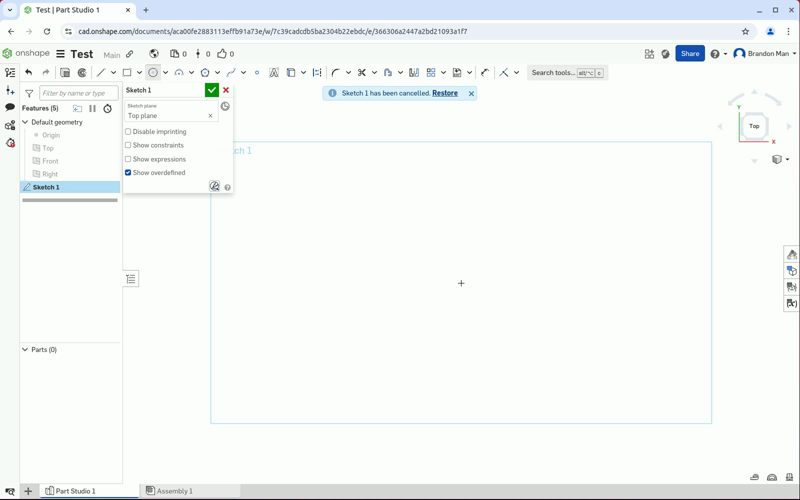
key_up(shift)
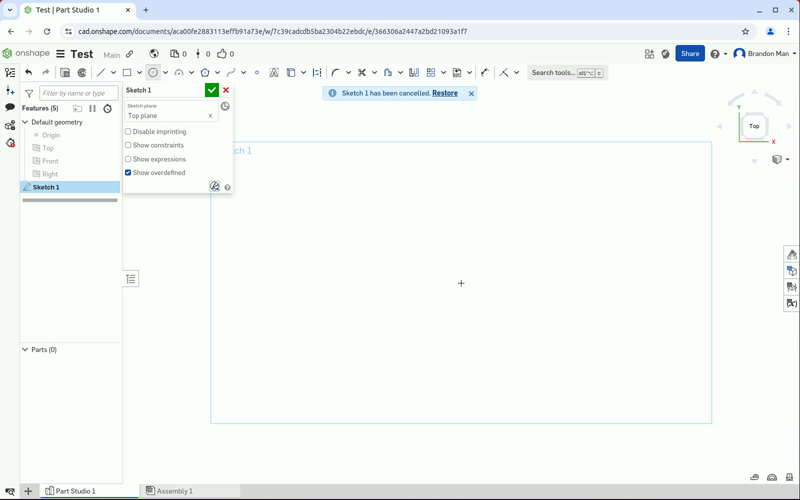
mouse_move(545, 282)
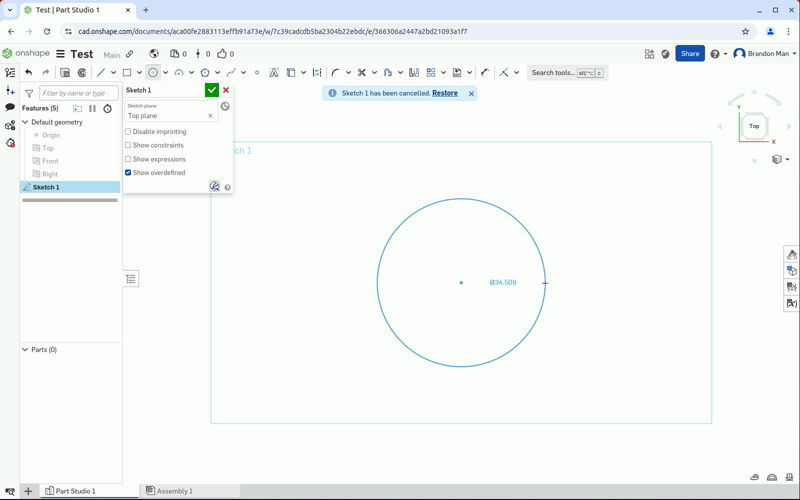
click(545, 282)
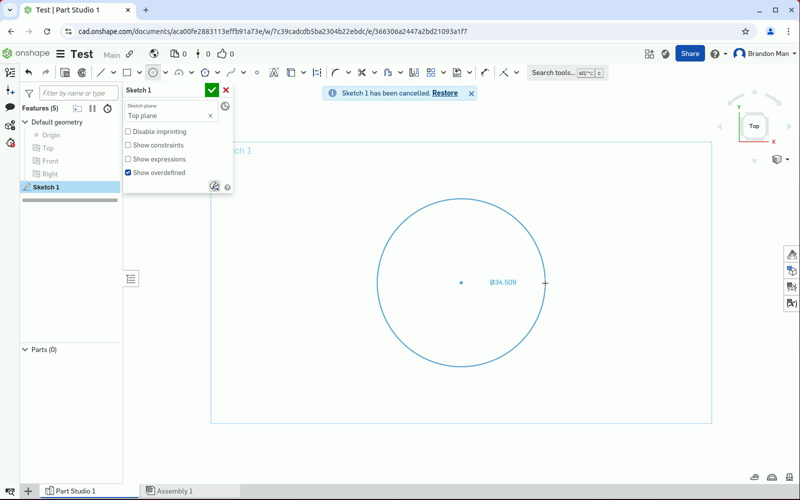
key(esc)
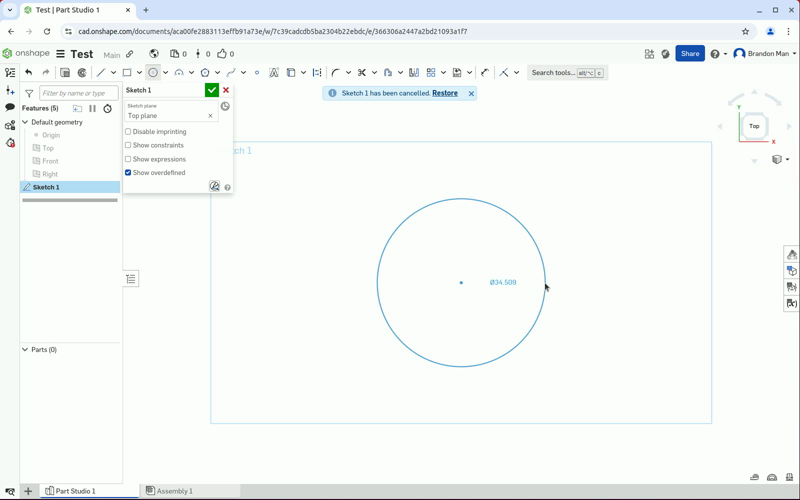
key(c)
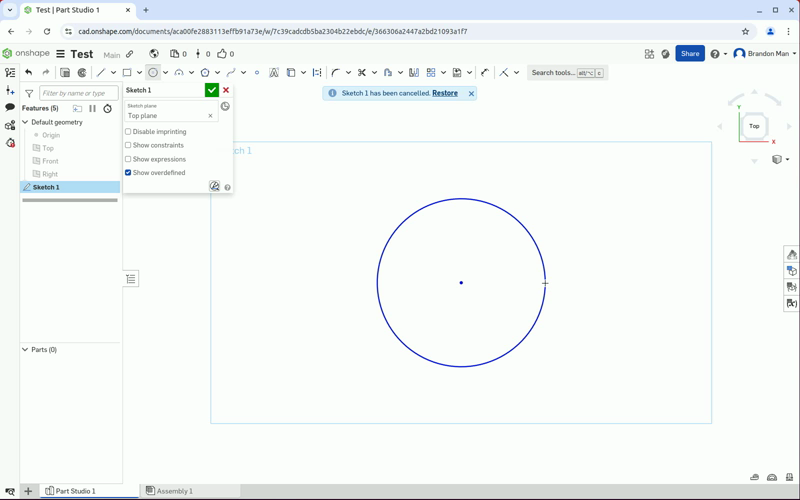
key_down(shift)
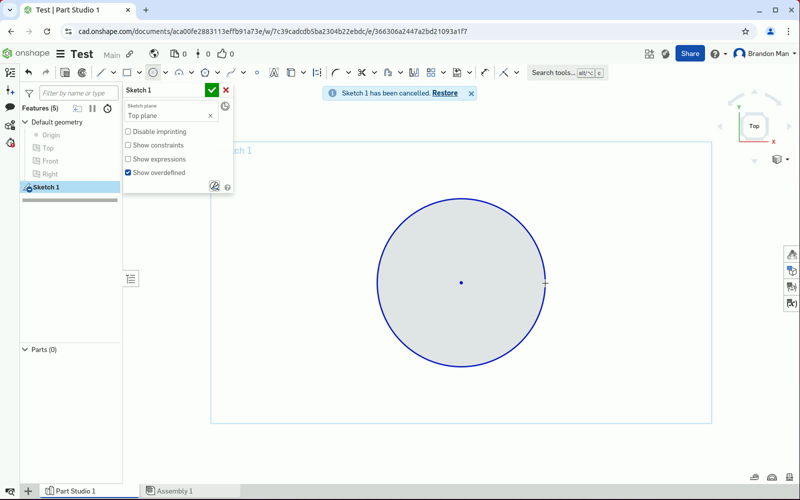
mouse_move(461, 282)
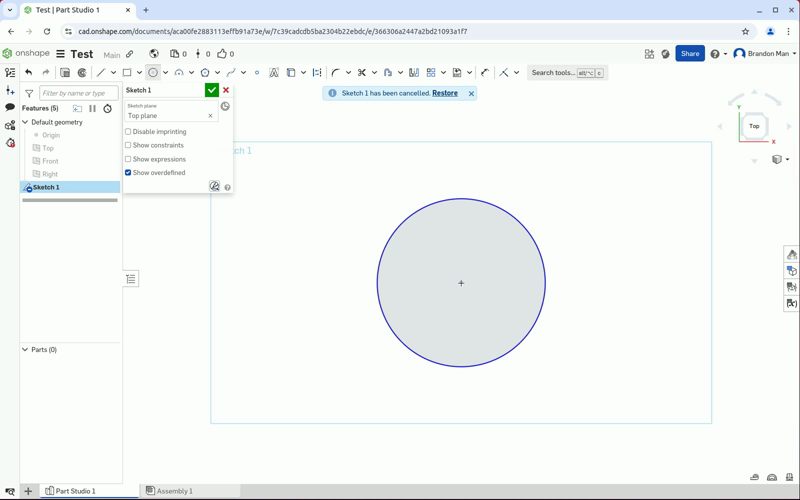
click(461, 282)
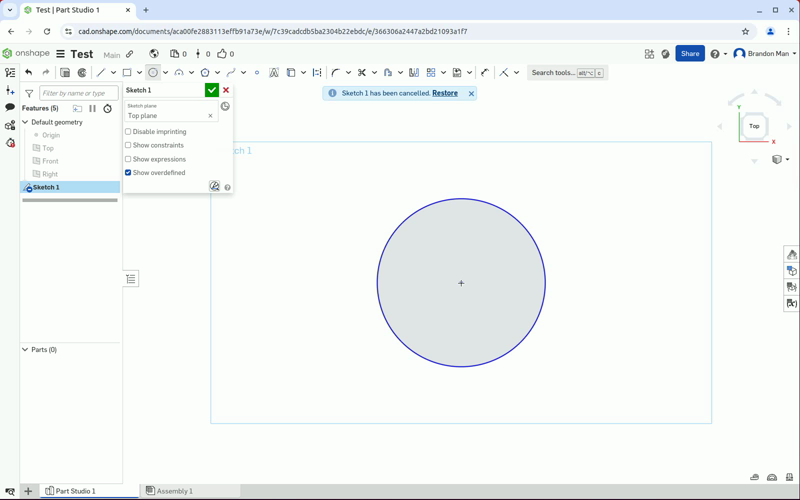
key_up(shift)
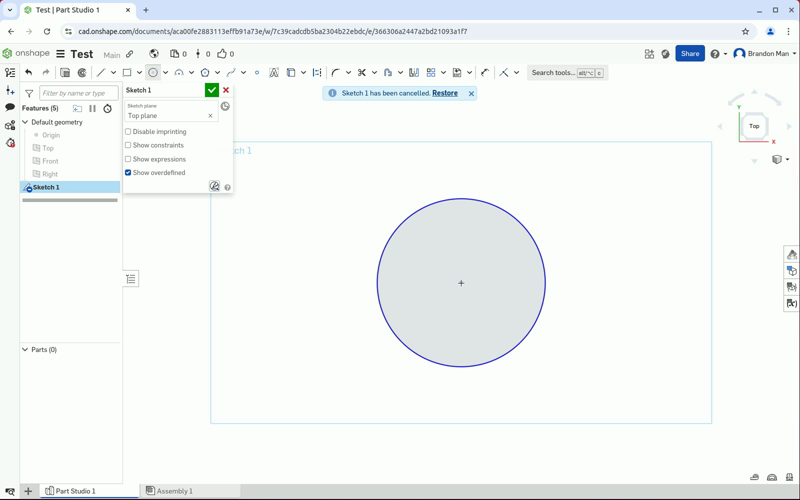
mouse_move(508, 282)
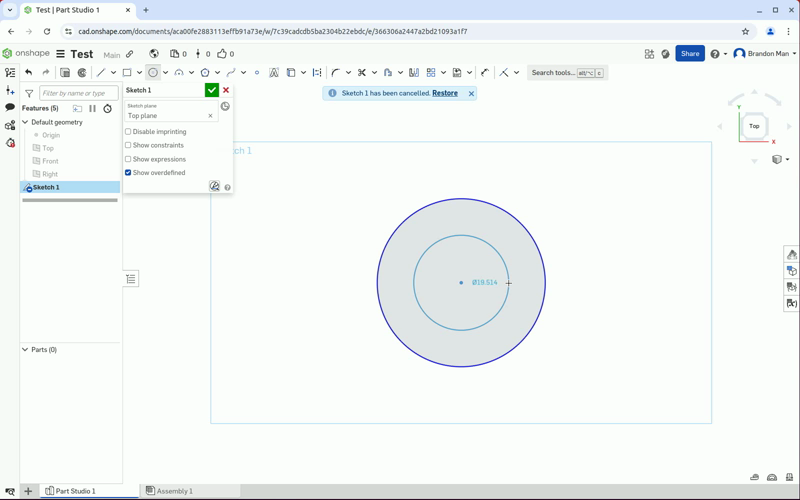
click(508, 282)
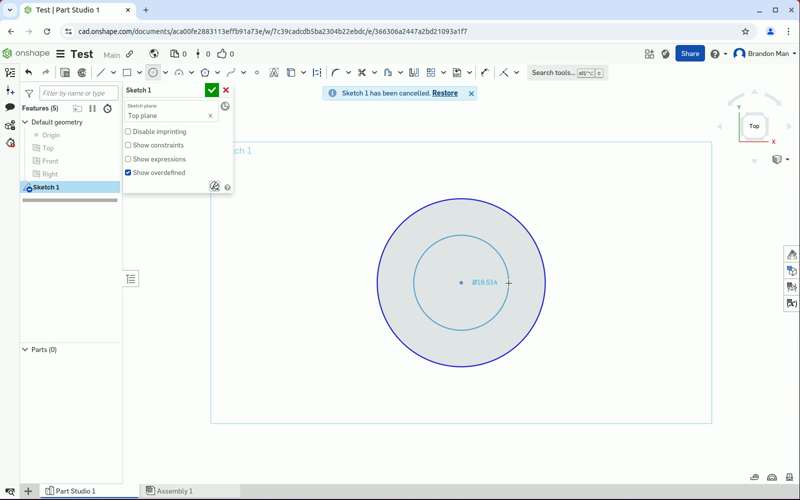
key(esc)
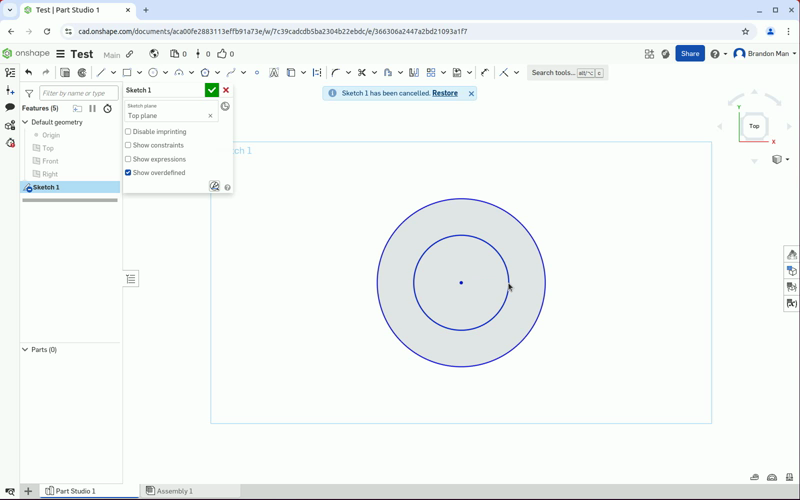
mouse_move(520, 273)
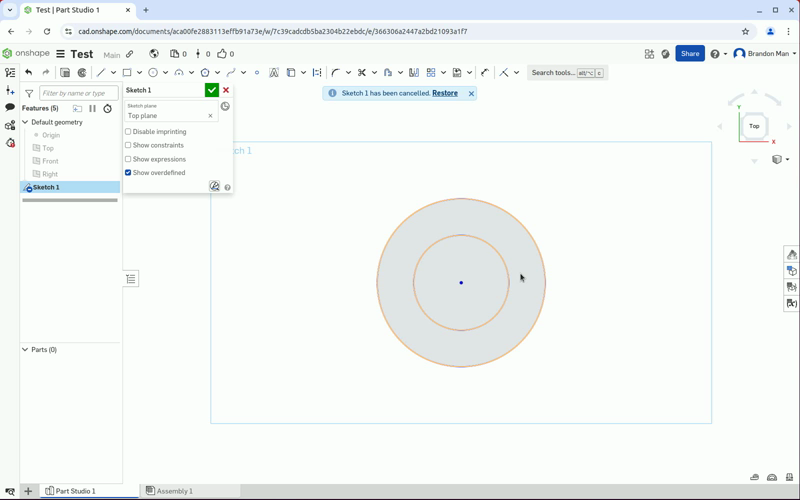
click(520, 273)
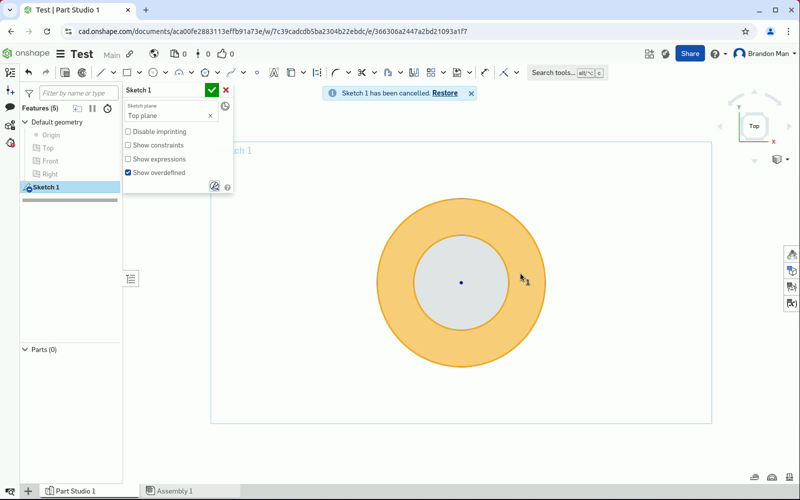
mouse_move(73, 352)
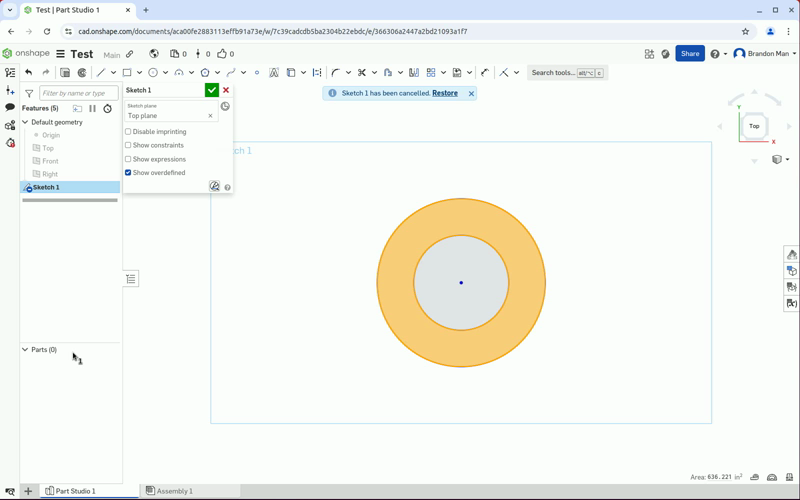
key(shift+y)
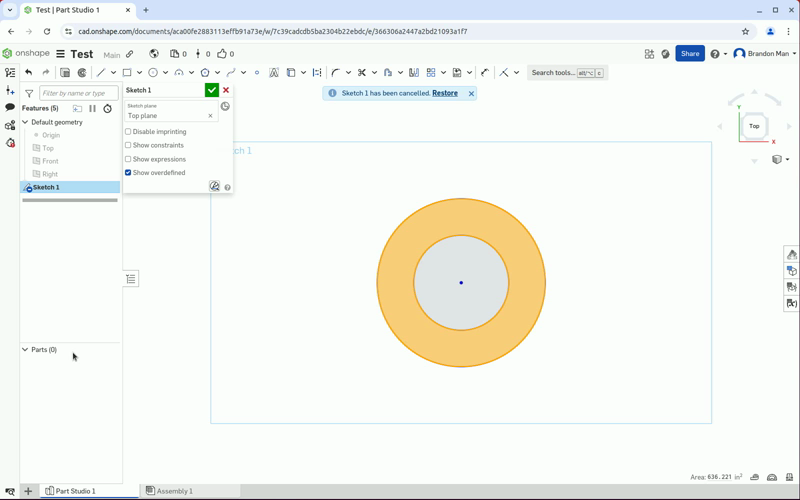
key(shift+e)
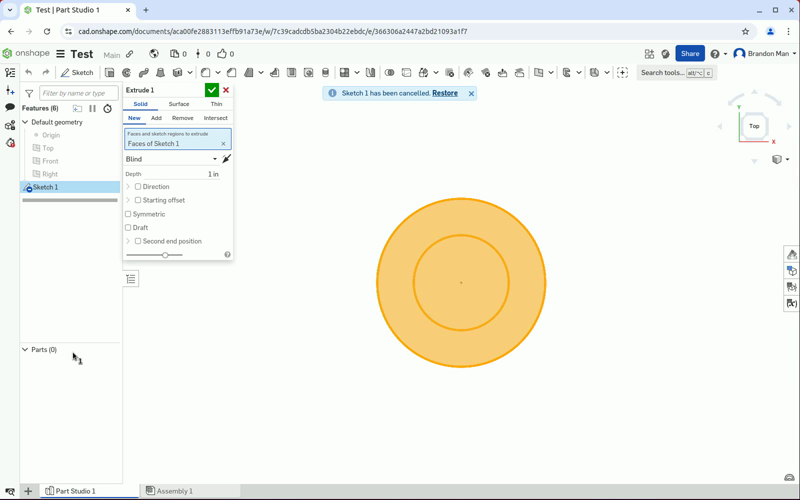
mouse_move(143, 106)
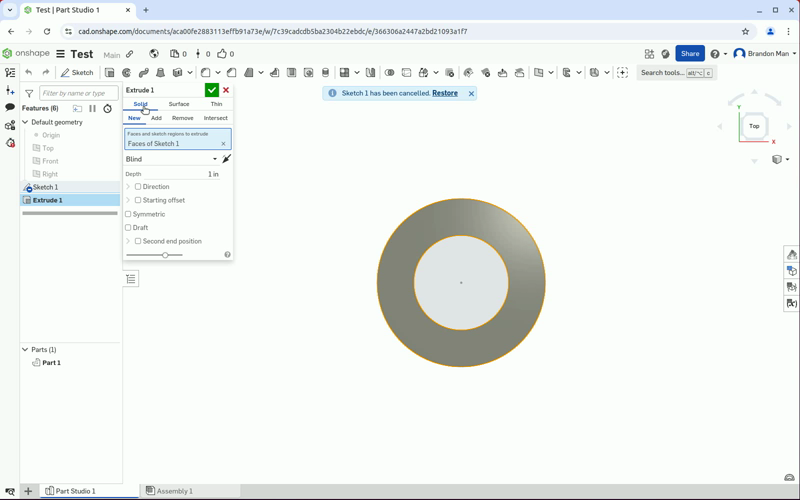
click(143, 106)
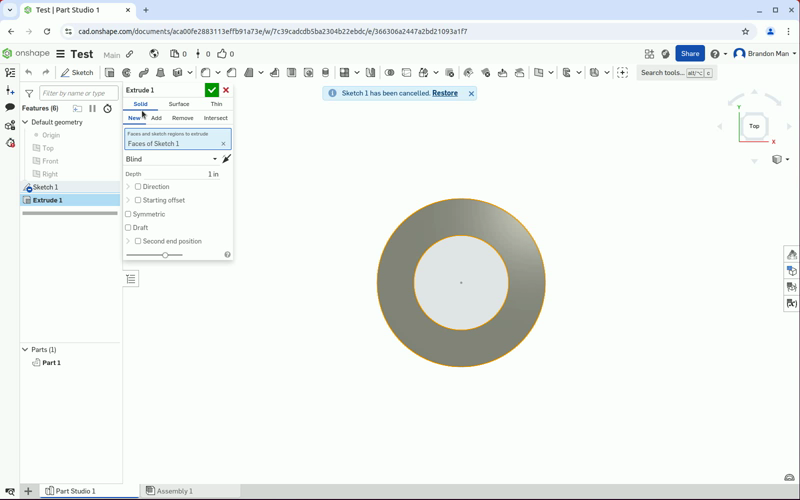
mouse_move(137, 120)
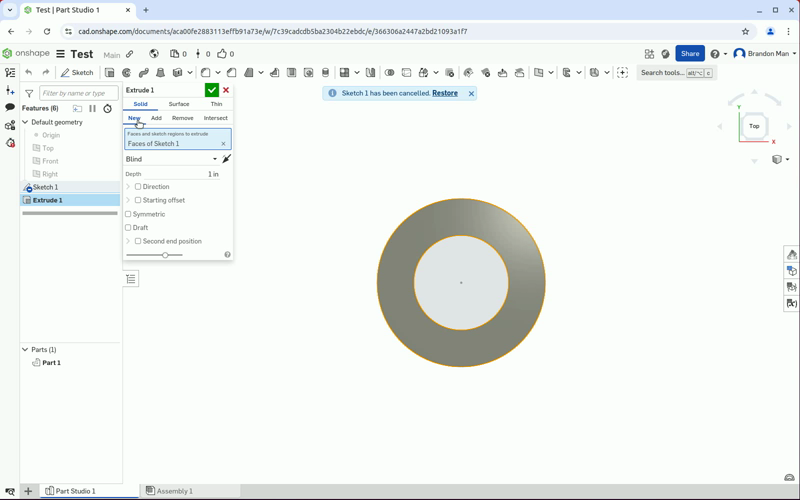
click(137, 120)
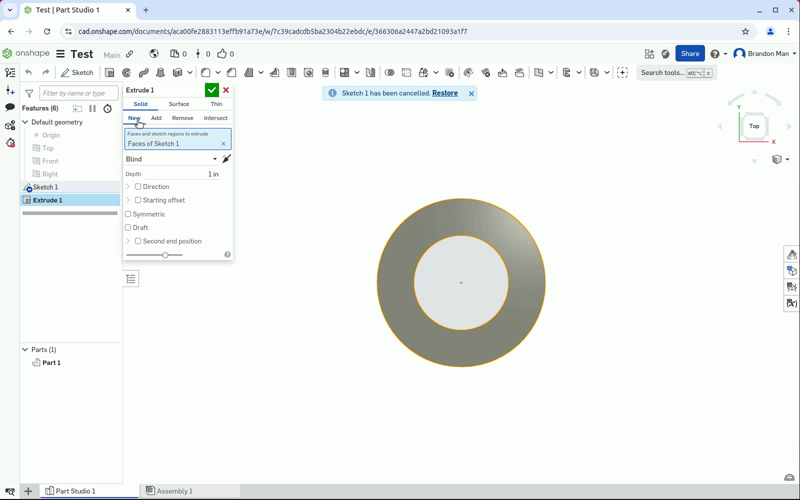
key(tab, 4)
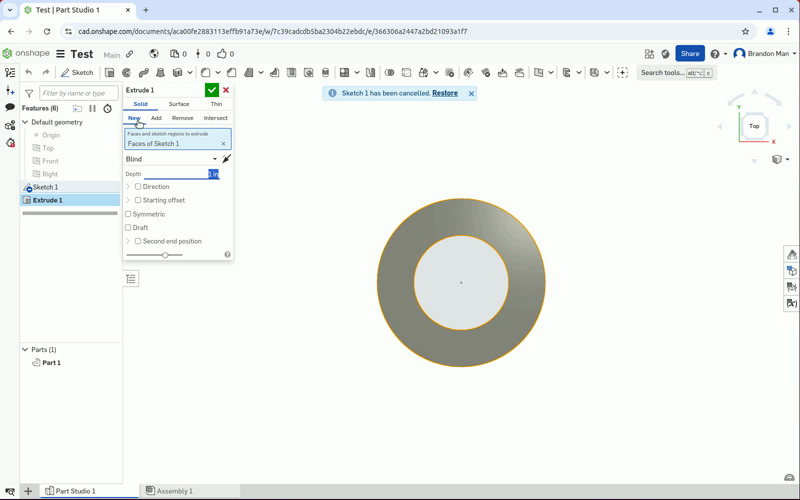
text(-23.108)
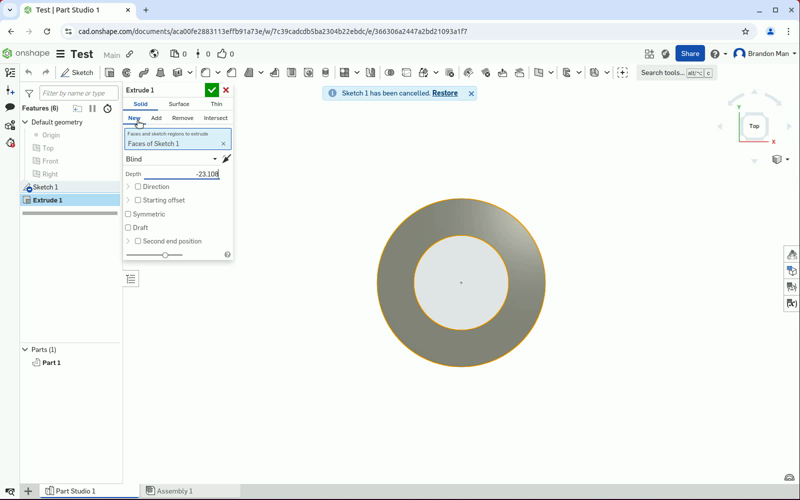
key(enter)
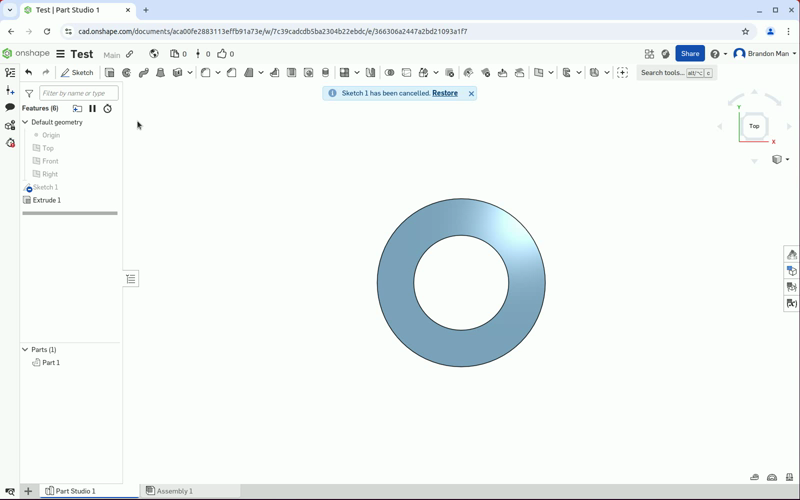
key(shift+h)
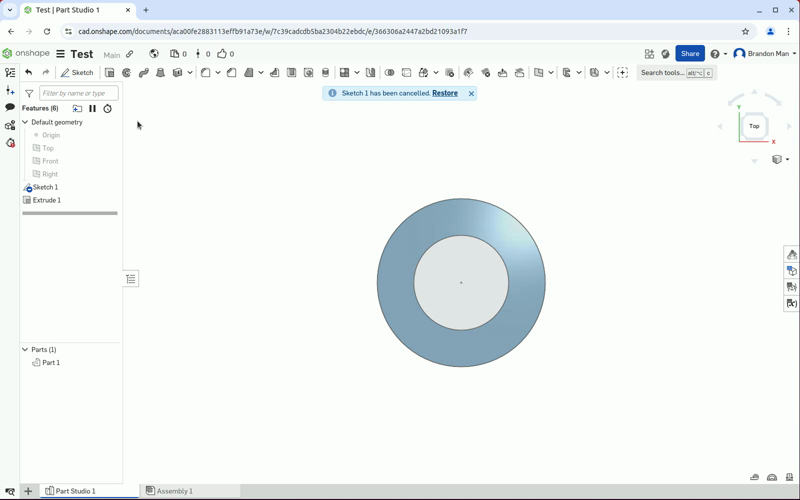
key(shift+h)
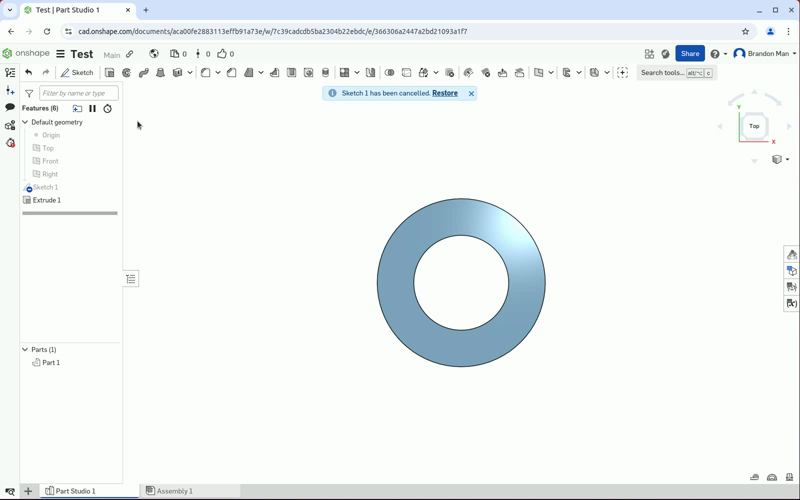
mouse_move(73, 189)
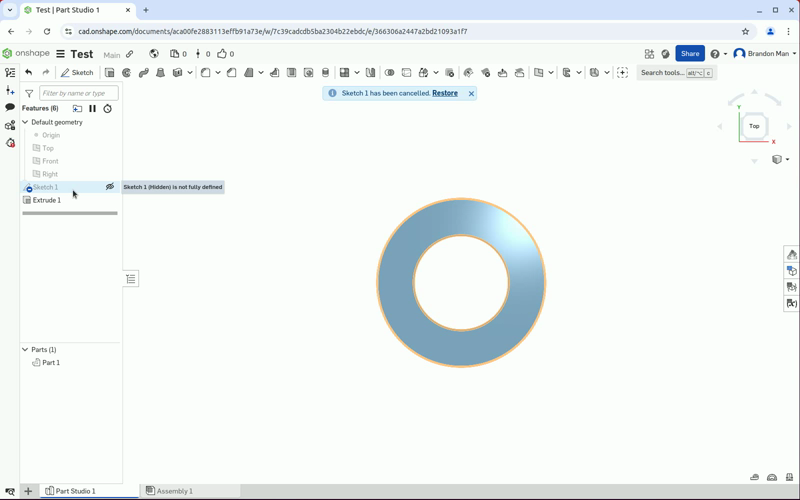
click(73, 189)
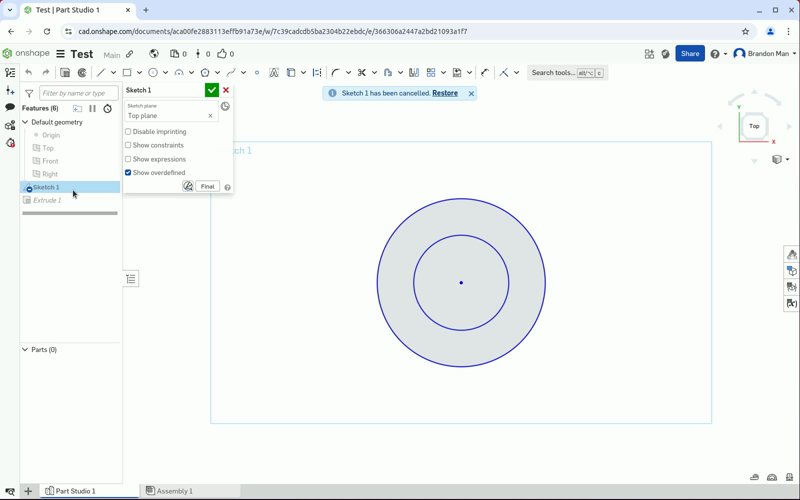
mouse_move(229, 92)
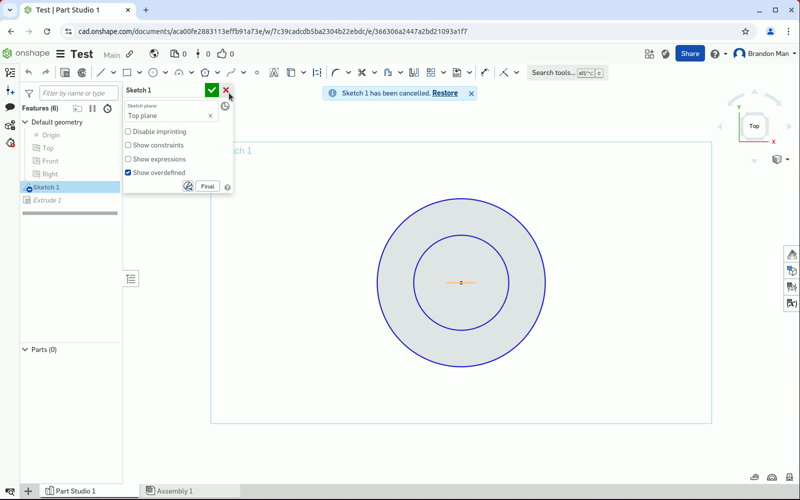
click(229, 92)
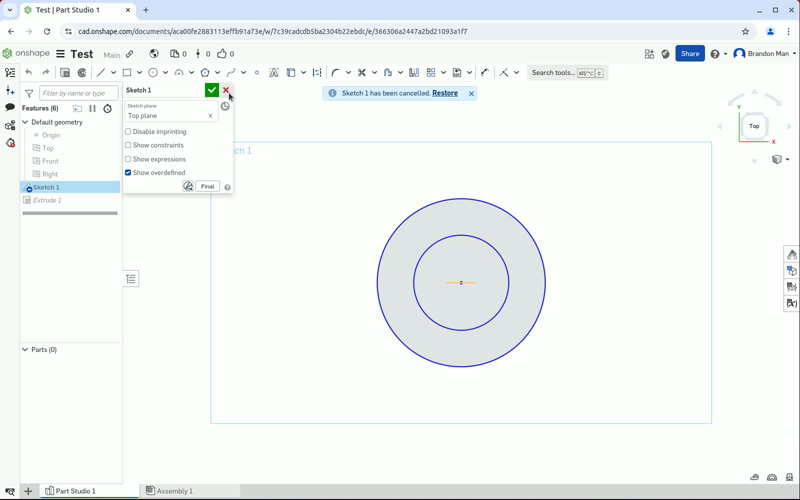
key(shift+s)
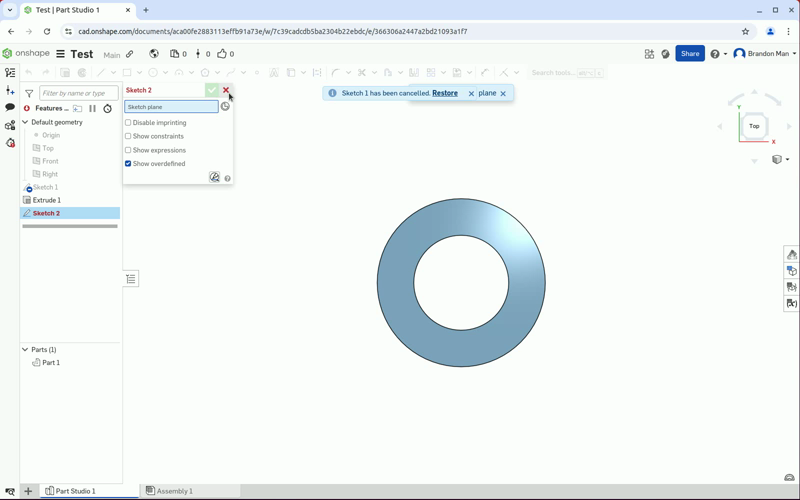
mouse_move(73, 150)
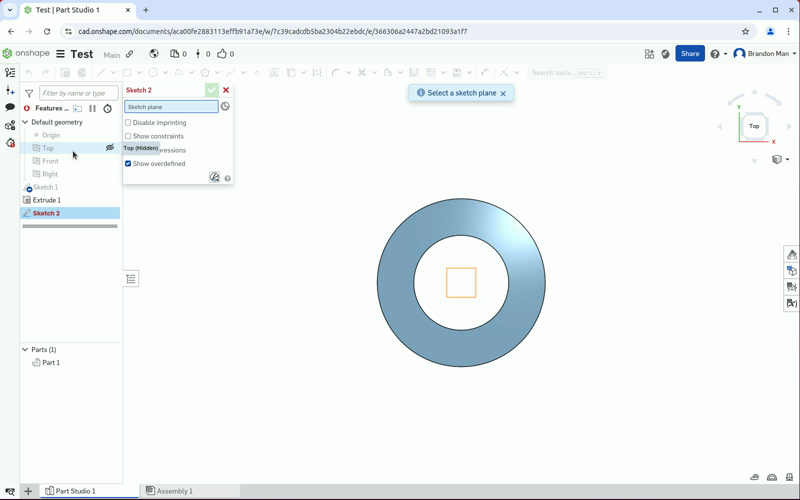
click(73, 150)
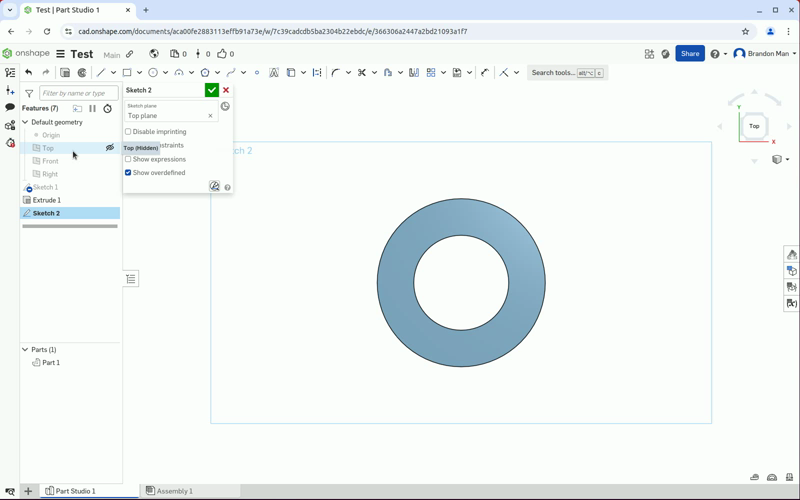
mouse_move(73, 352)
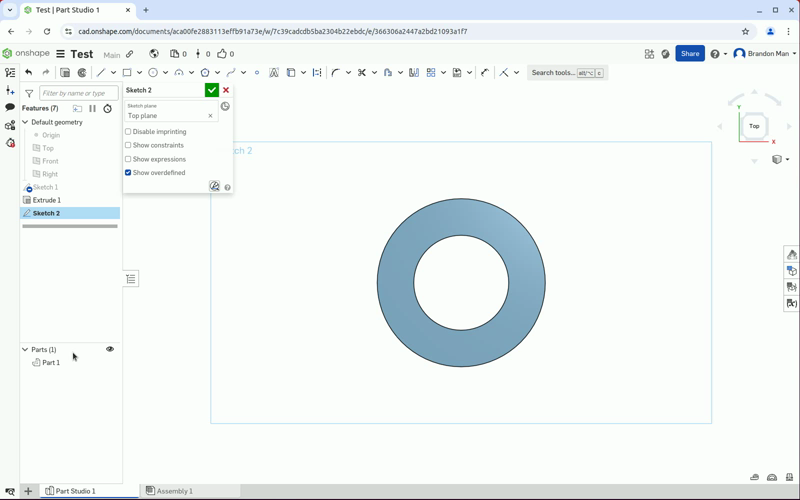
key(y)
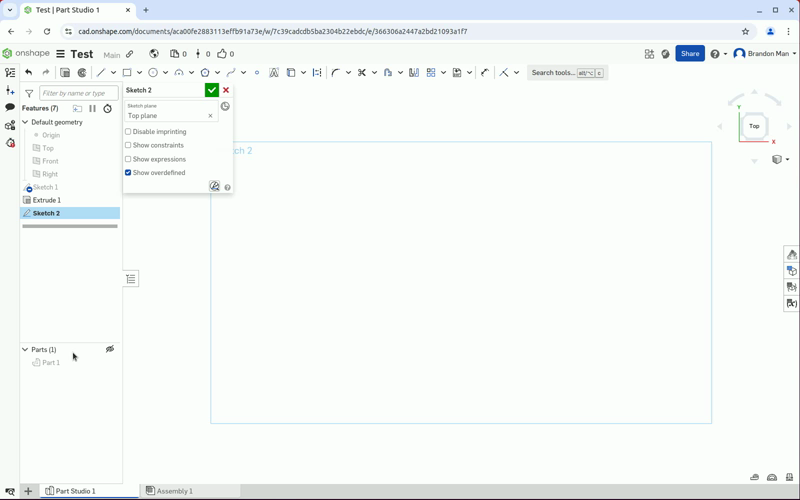
key(c)
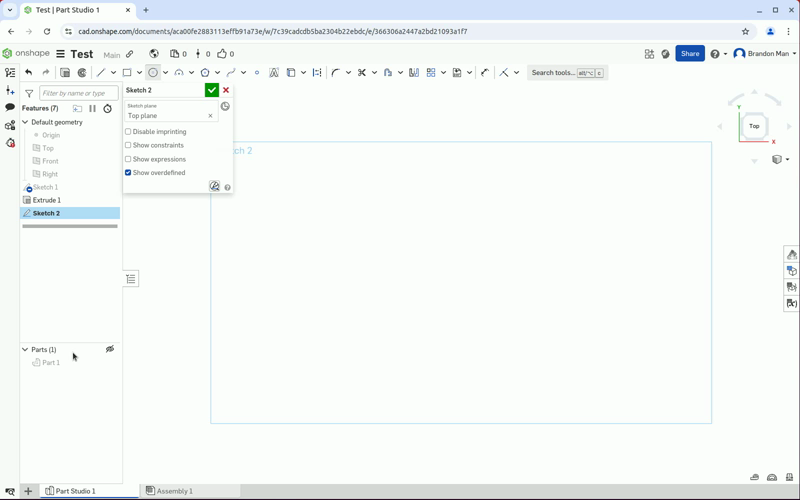
key_down(shift)
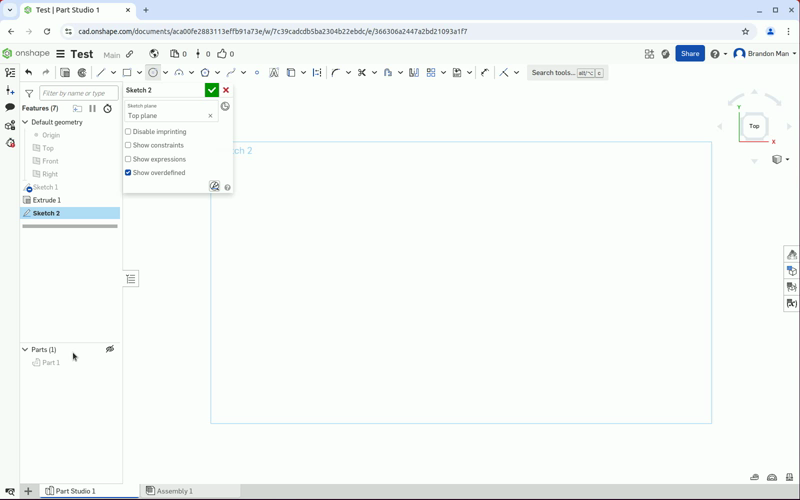
mouse_move(461, 282)
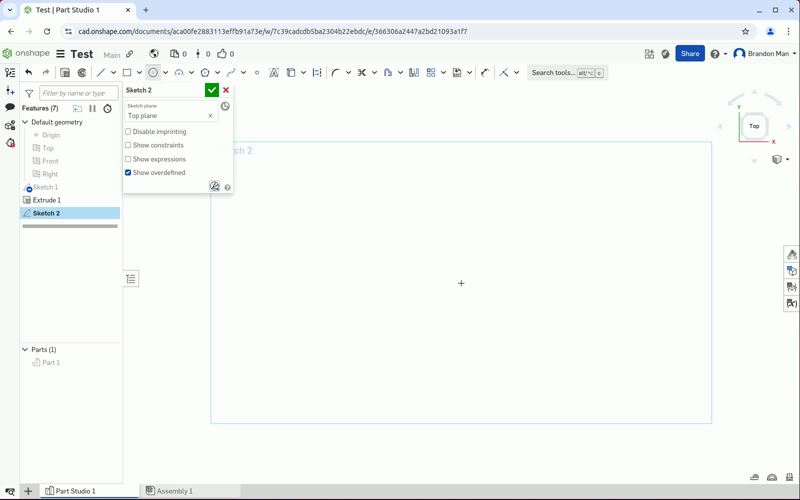
click(461, 282)
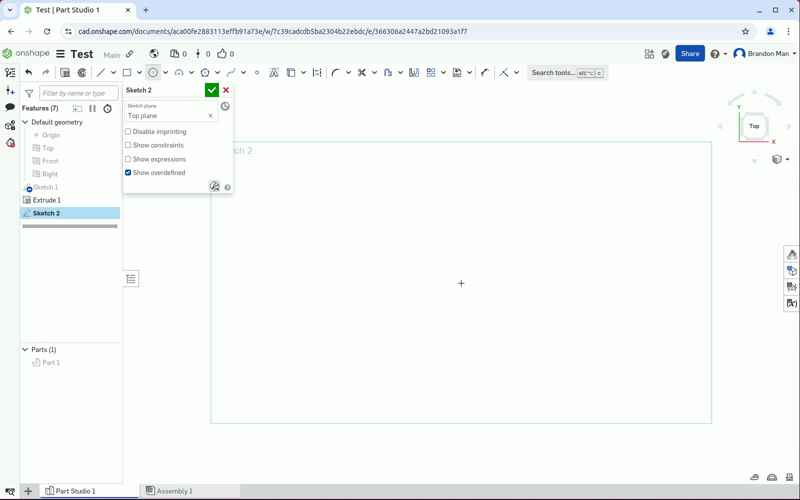
key_up(shift)
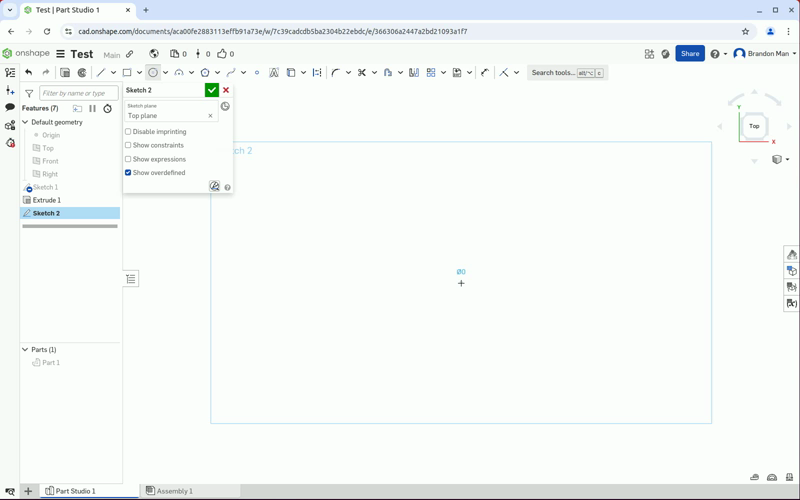
mouse_move(566, 282)
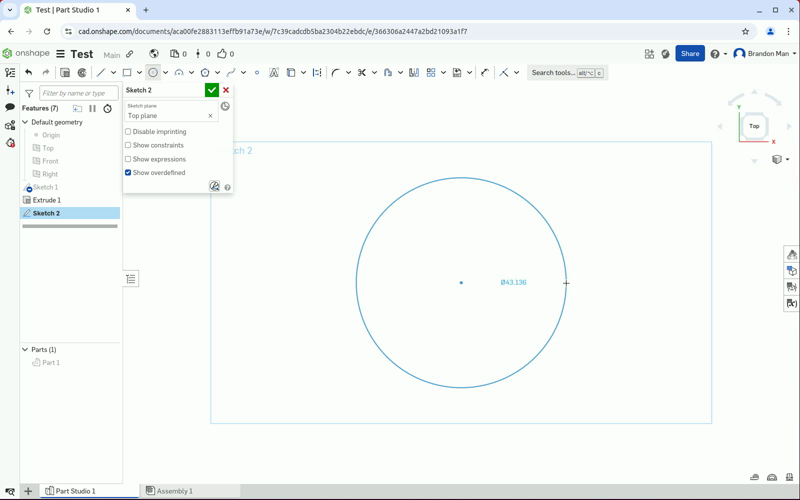
click(566, 282)
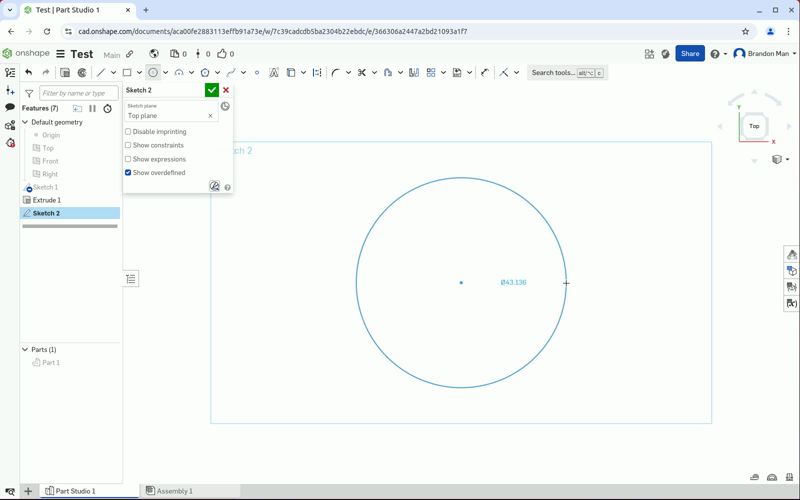
key(esc)
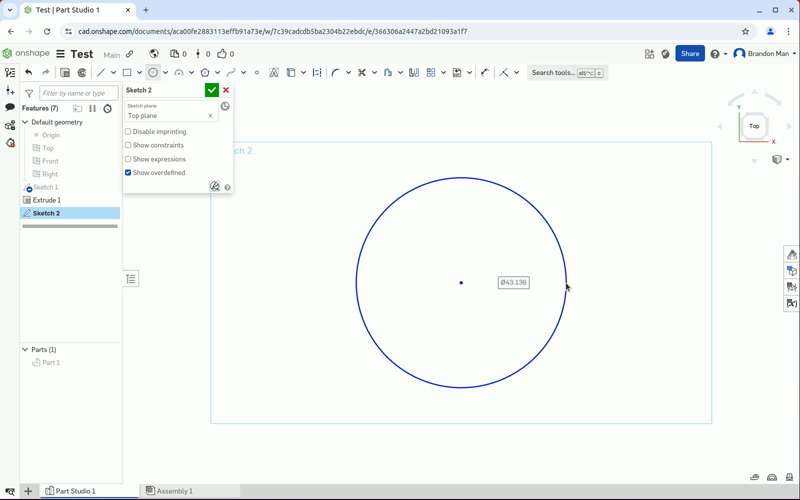
key(c)
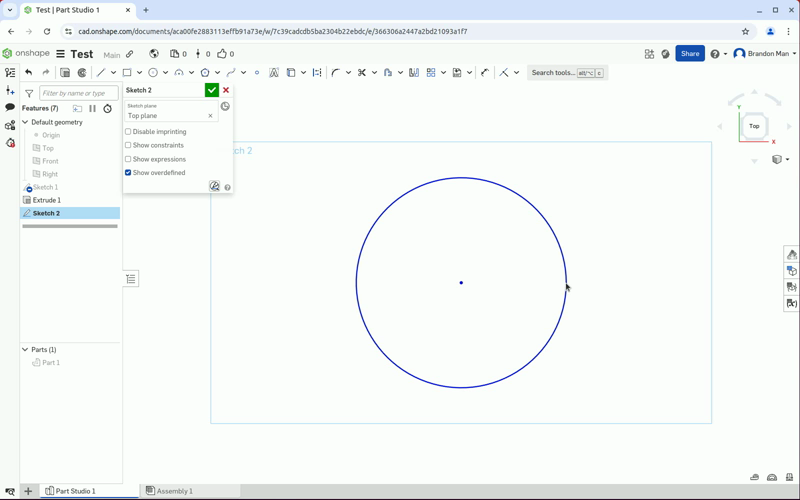
key_down(shift)
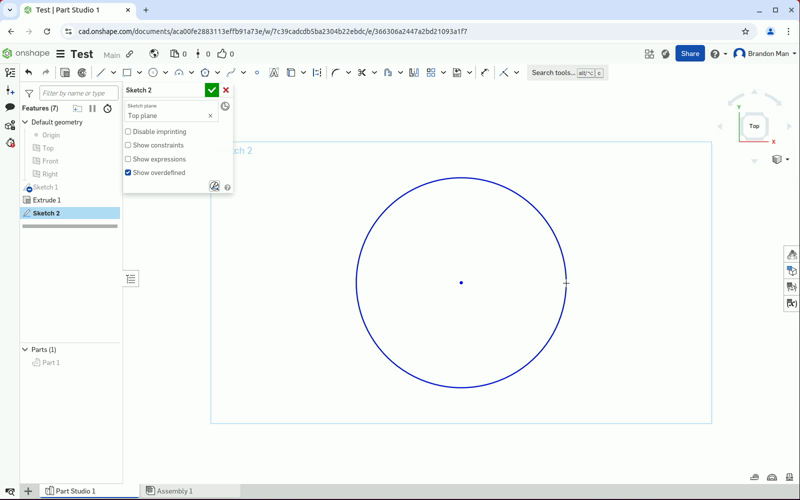
mouse_move(461, 282)
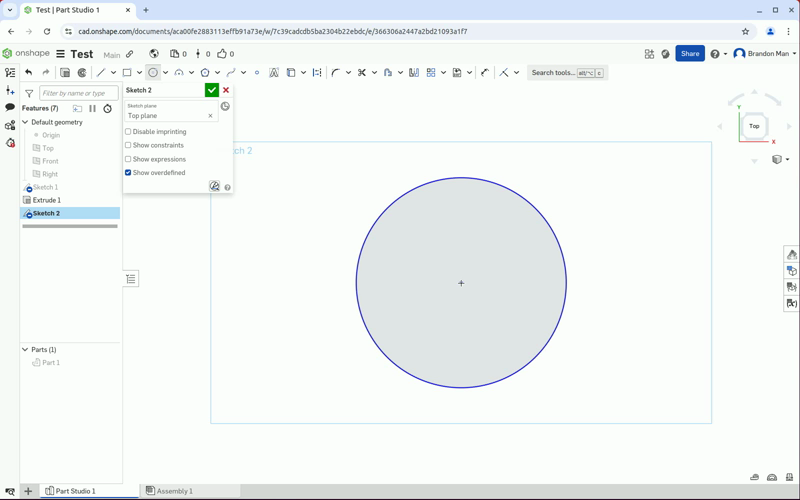
click(461, 282)
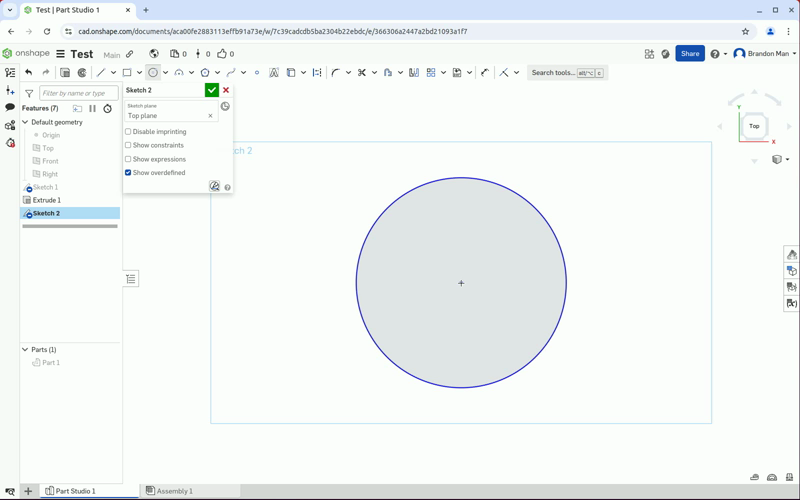
key_up(shift)
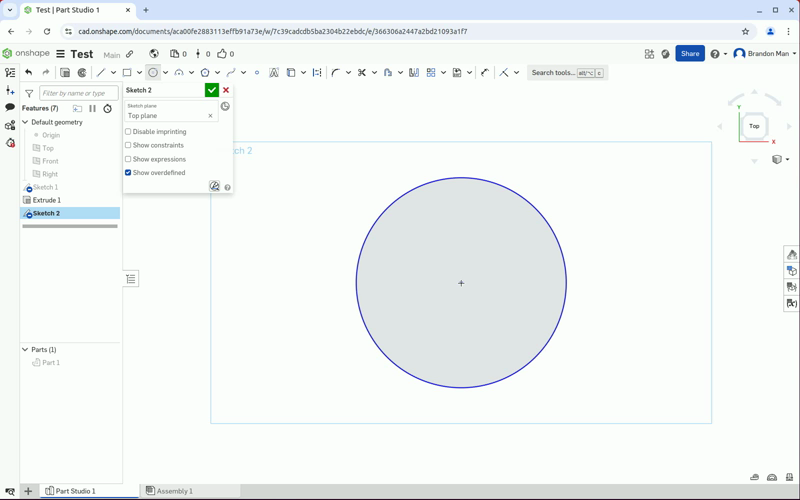
mouse_move(544, 282)
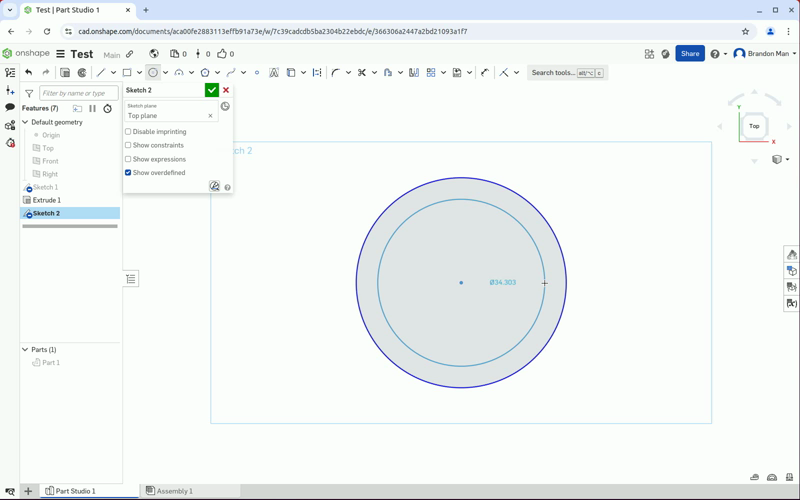
click(544, 282)
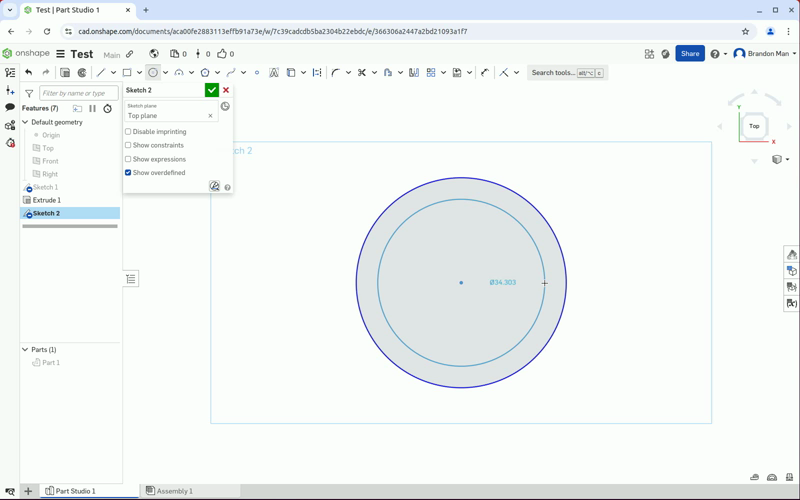
key(esc)
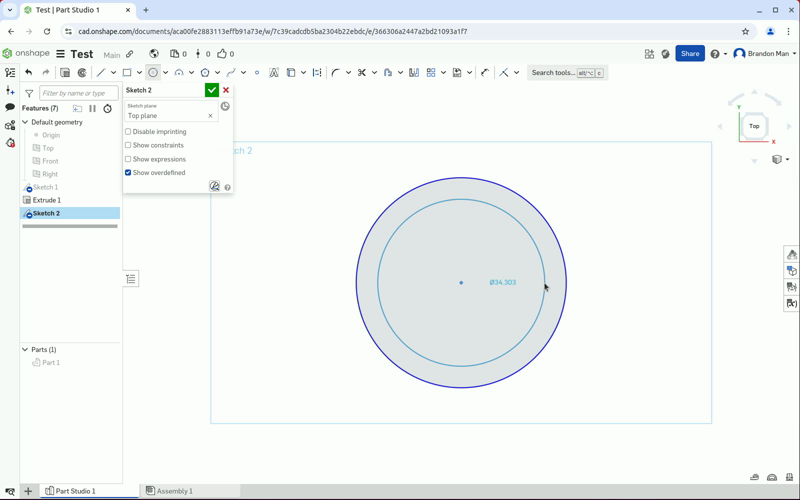
mouse_move(556, 290)
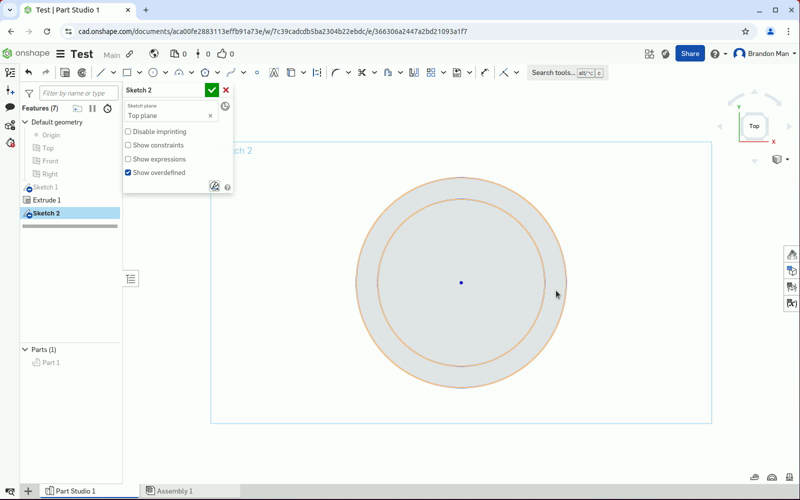
click(556, 290)
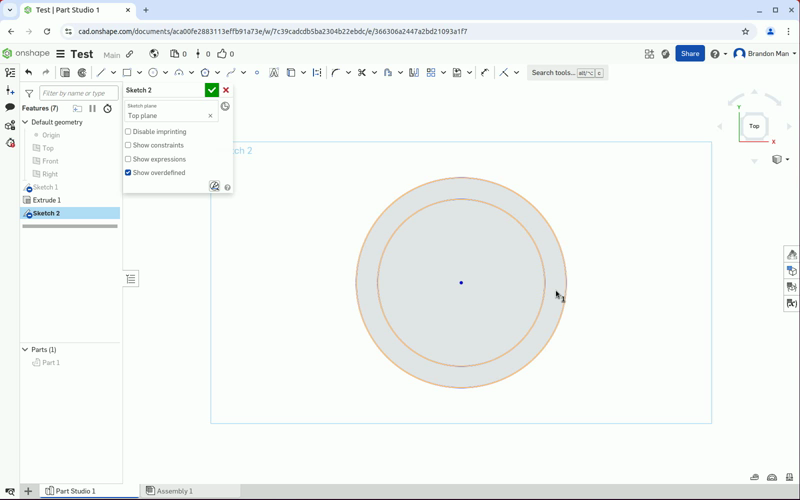
mouse_move(73, 352)
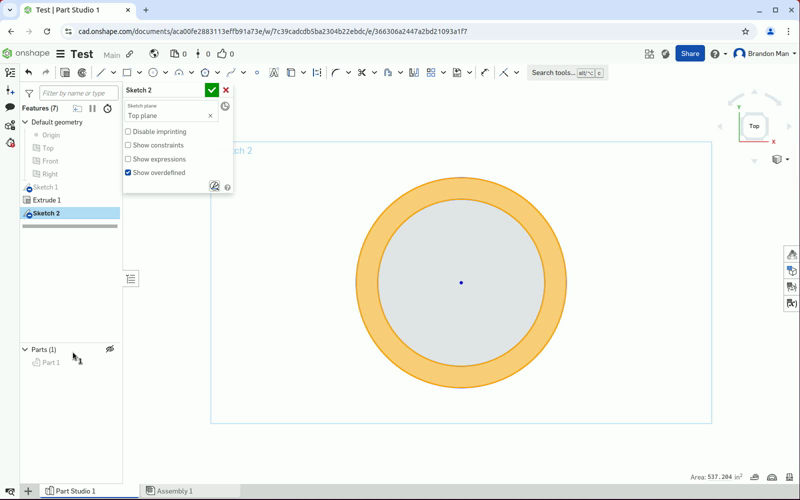
key(shift+y)
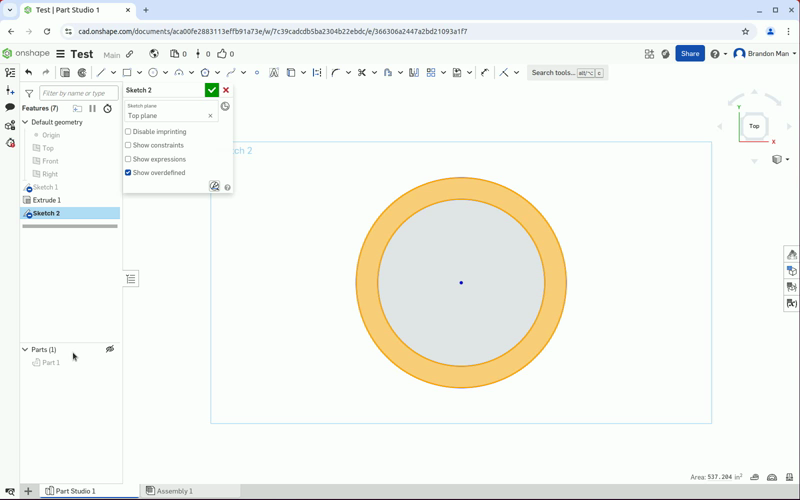
key(shift+e)
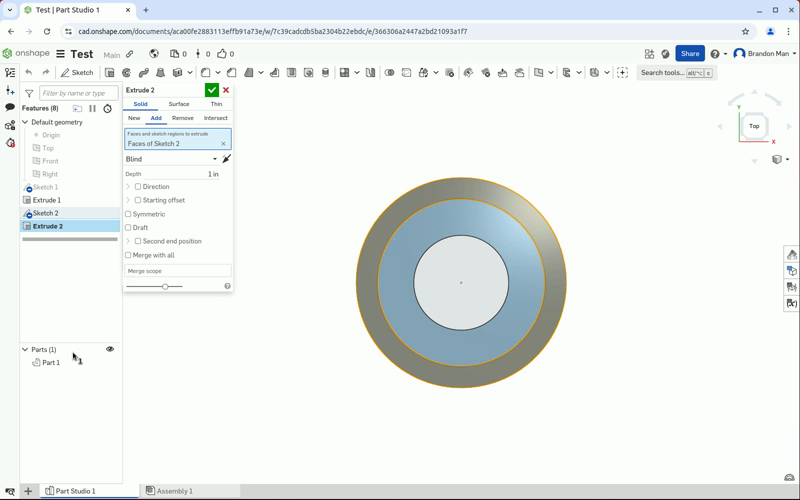
mouse_move(143, 106)
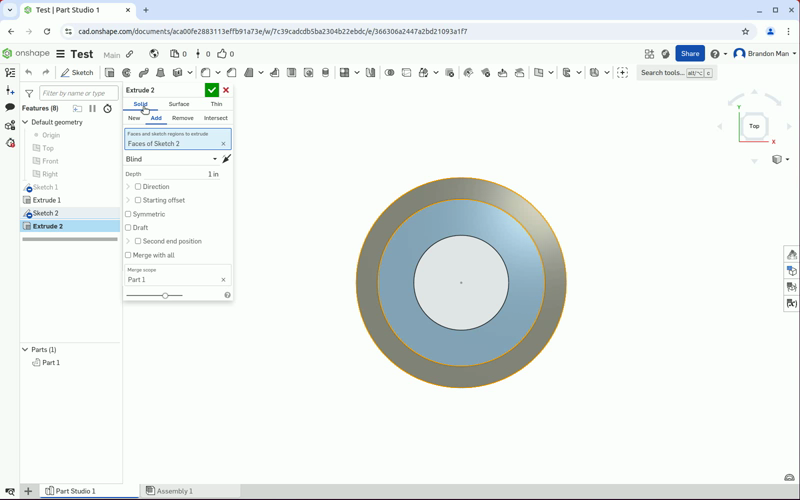
click(143, 106)
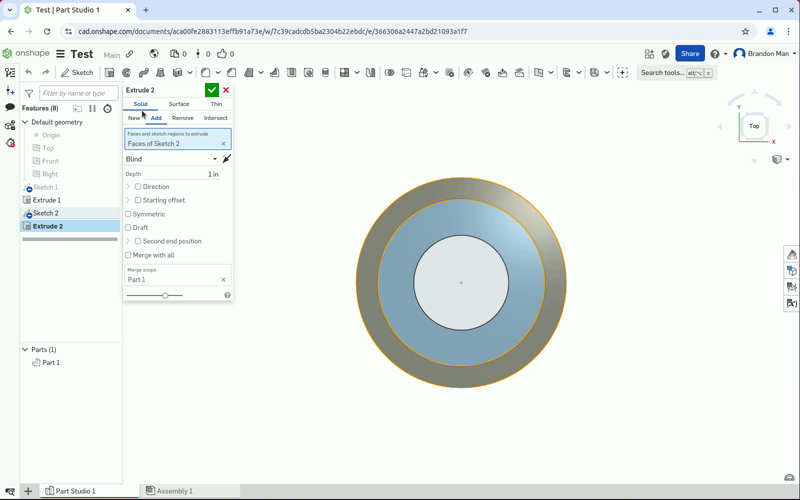
mouse_move(137, 120)
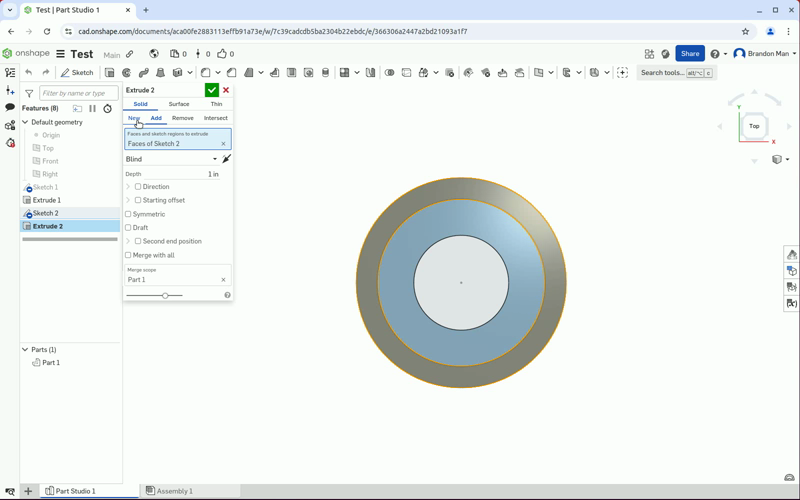
click(137, 120)
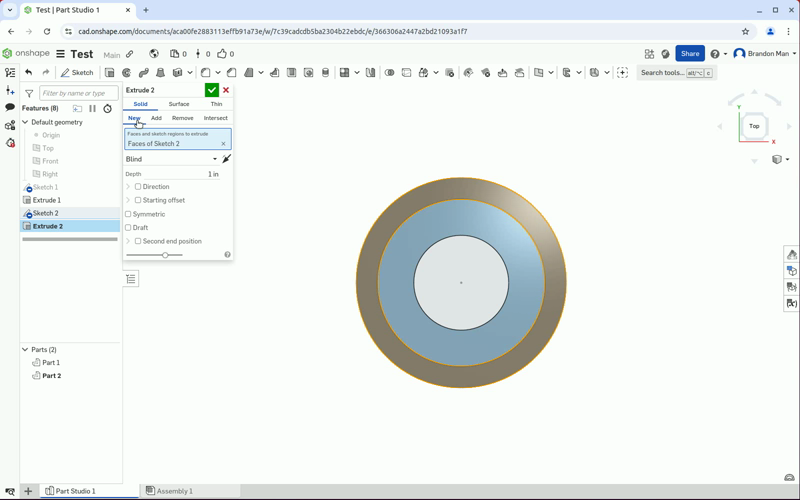
key(tab, 4)
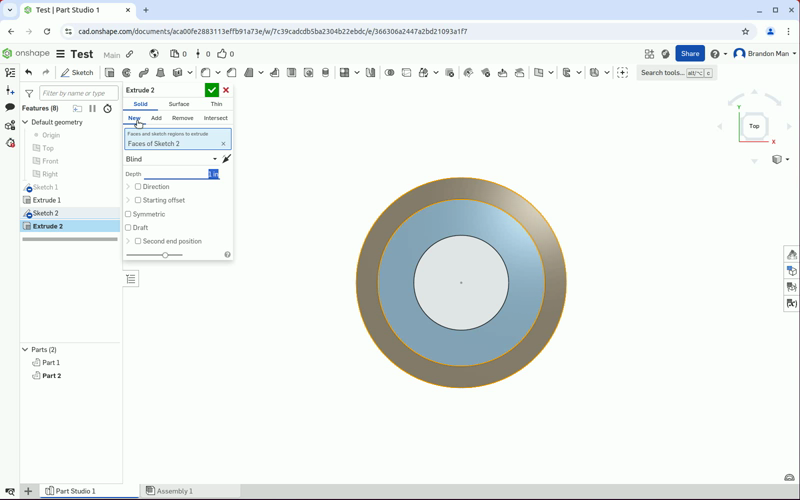
text(-6.018)
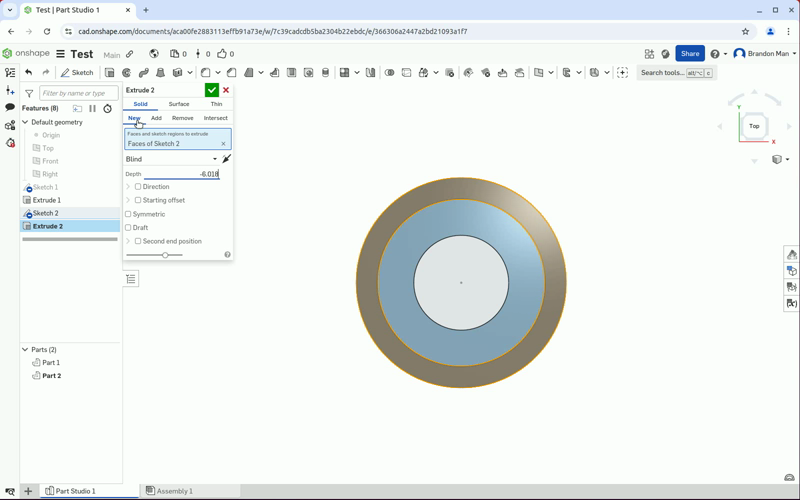
key(enter)
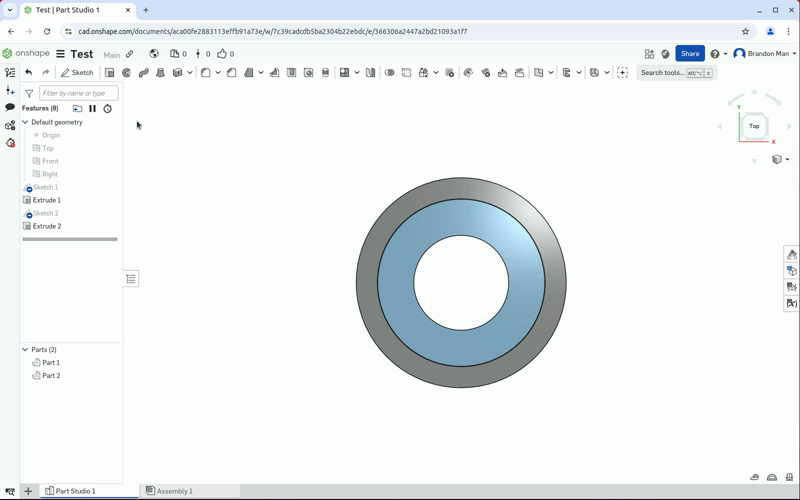
key(shift+h)
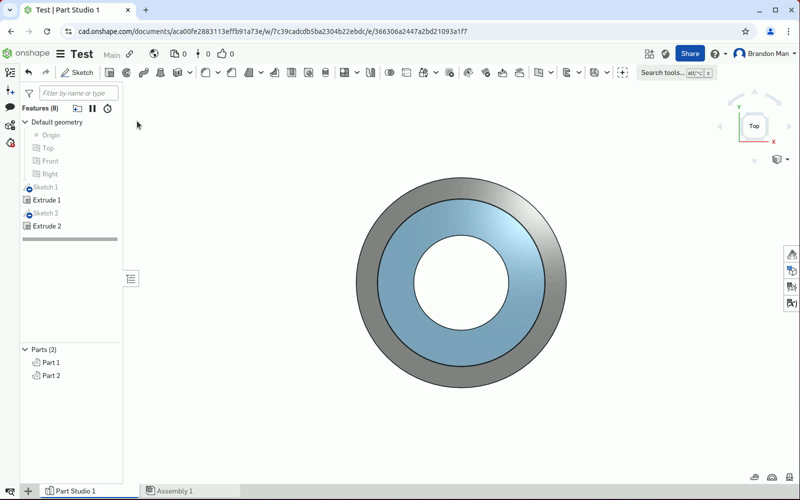
key(shift+h)
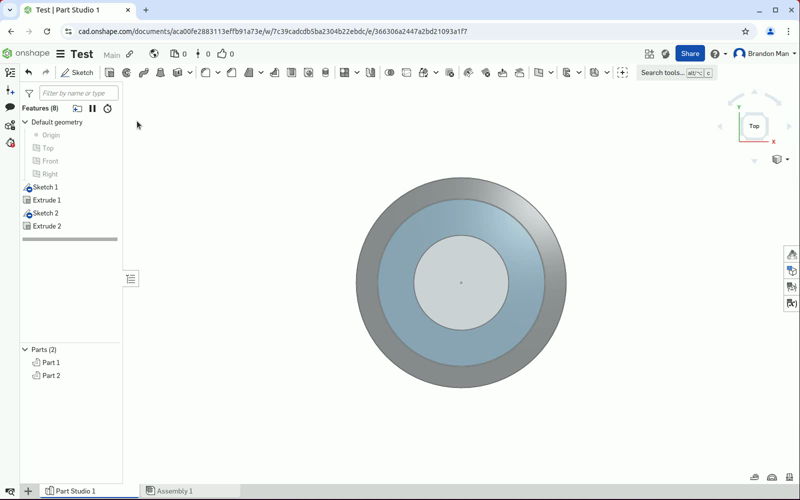
key(shift+7)
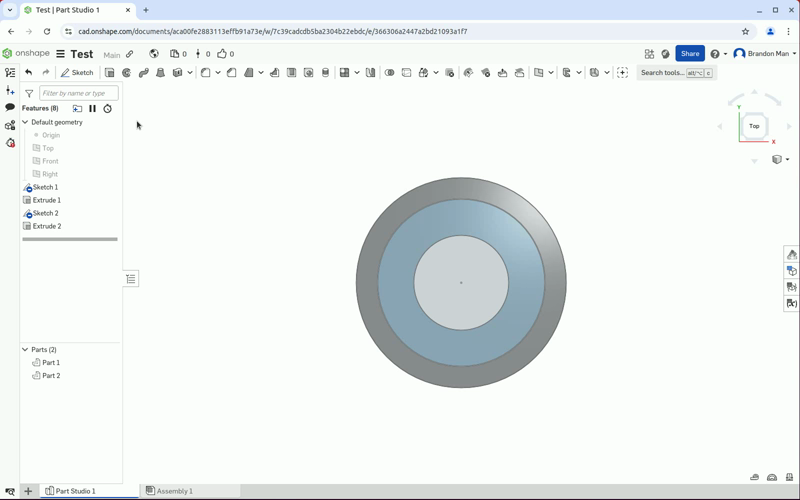
key(up, 3)
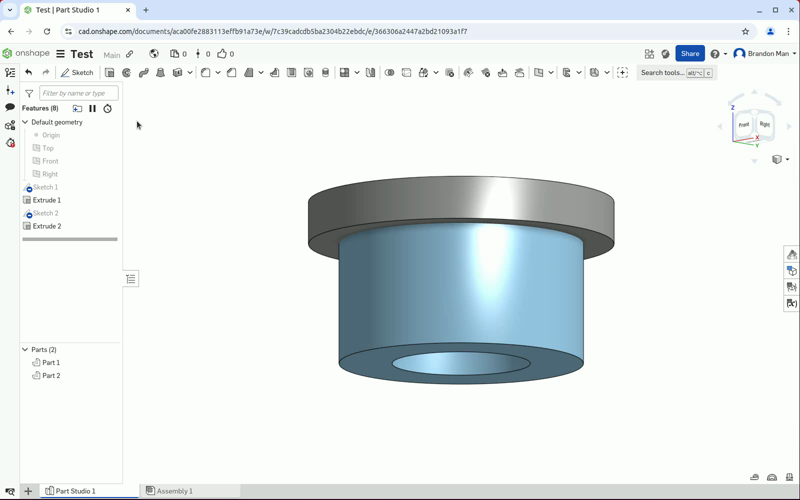
key(left, 3)
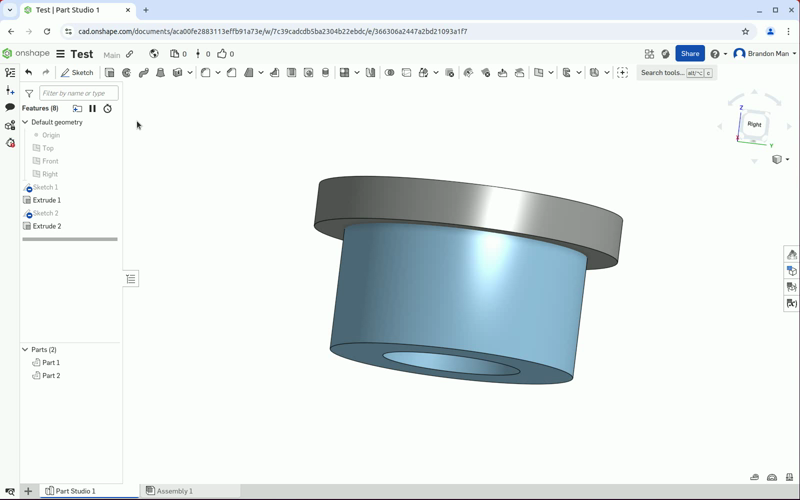
key(right, 3)
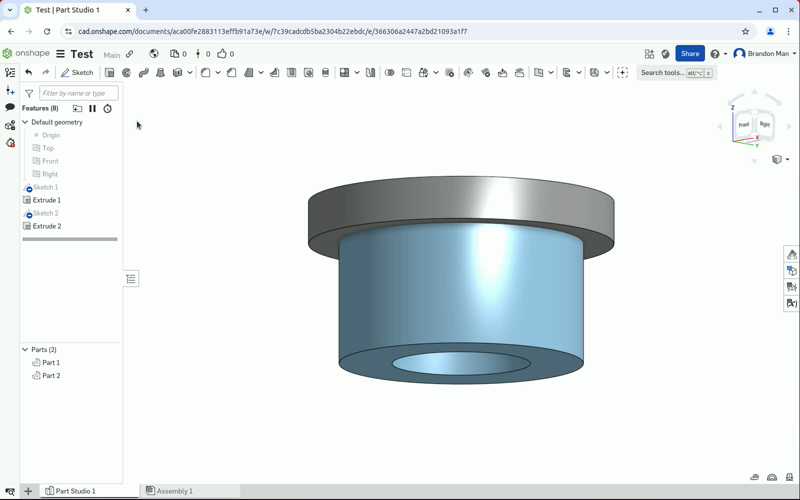
key(down, 3)
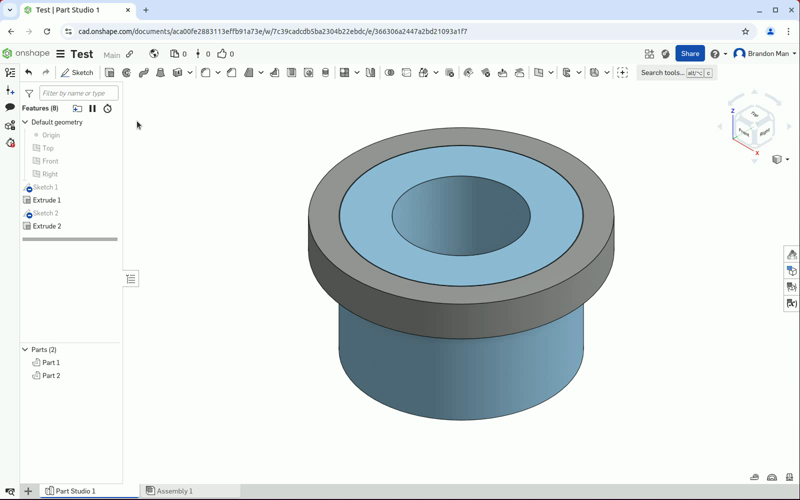
mouse_move(73, 189)
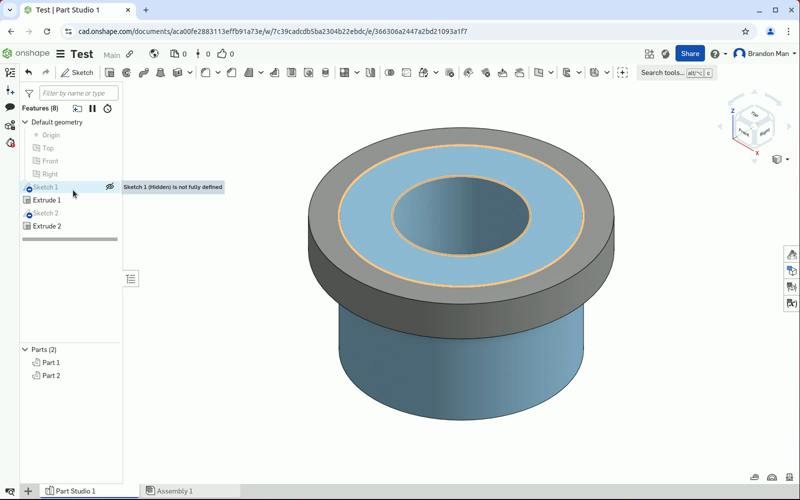
click(73, 189)